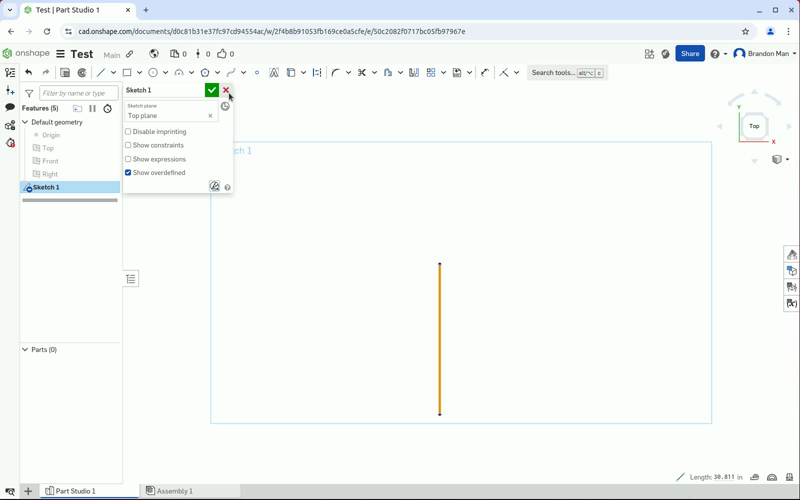
key(shift+h)
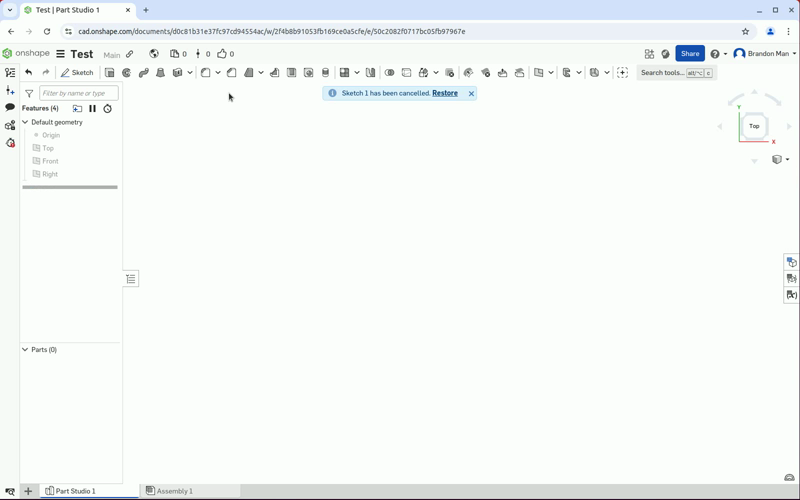
mouse_move(73, 352)
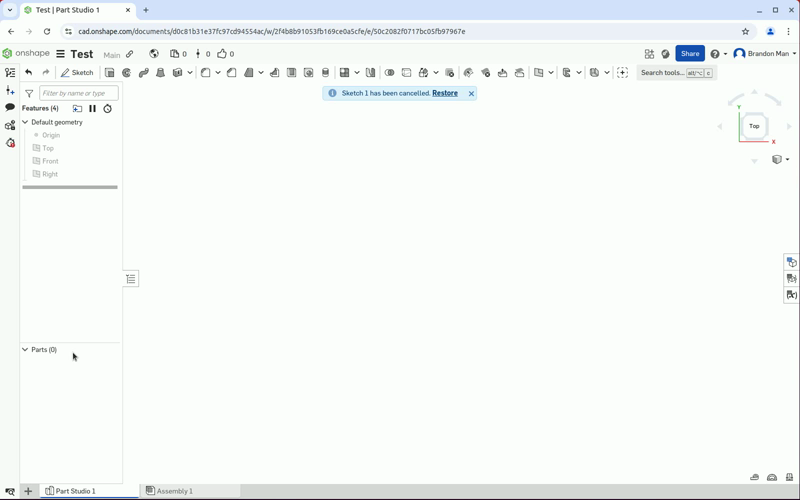
key(y)
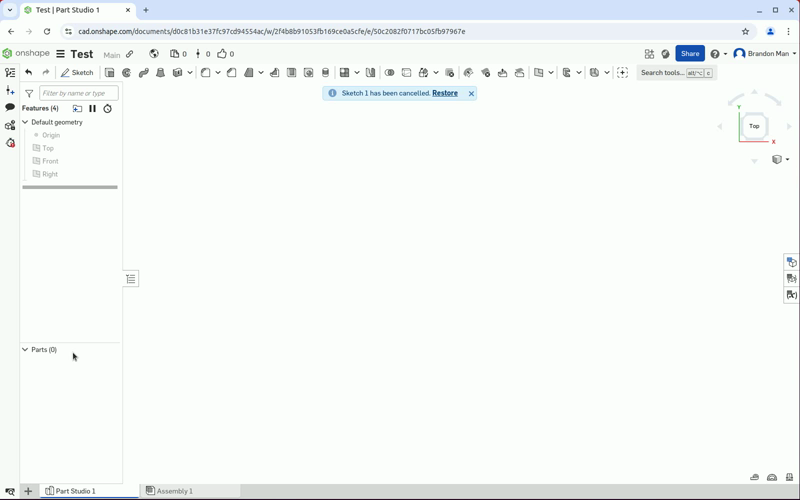
key(shift+p)
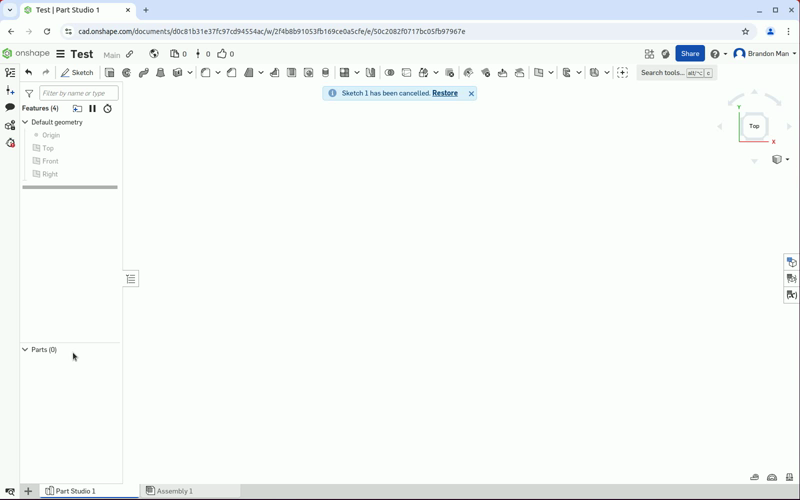
key(space)
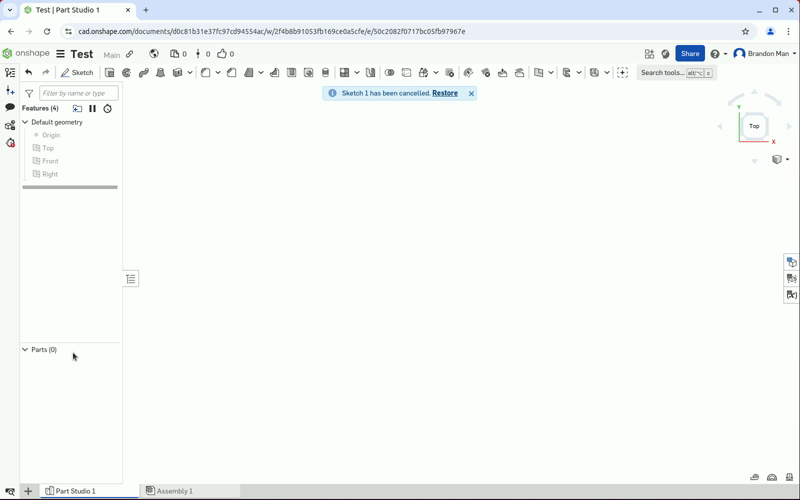
key_down(shift)
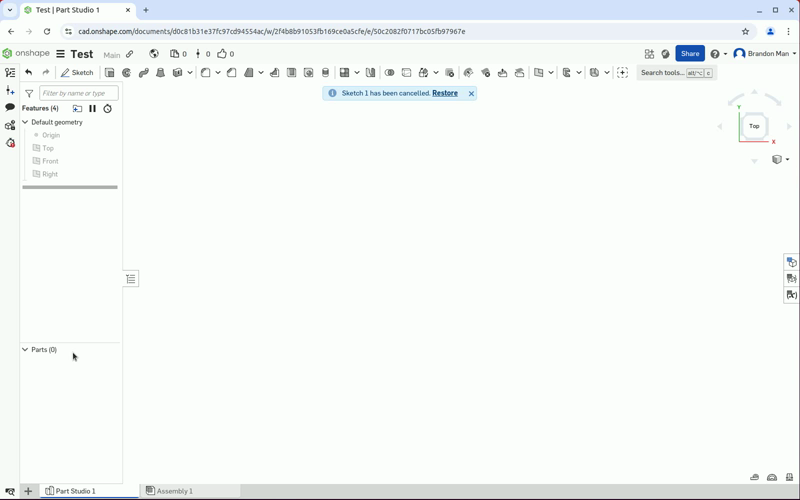
key(up)
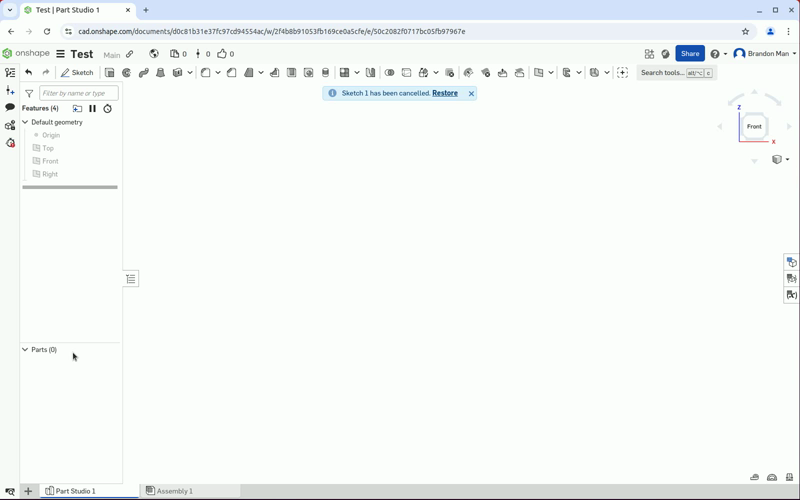
key_up(shift)
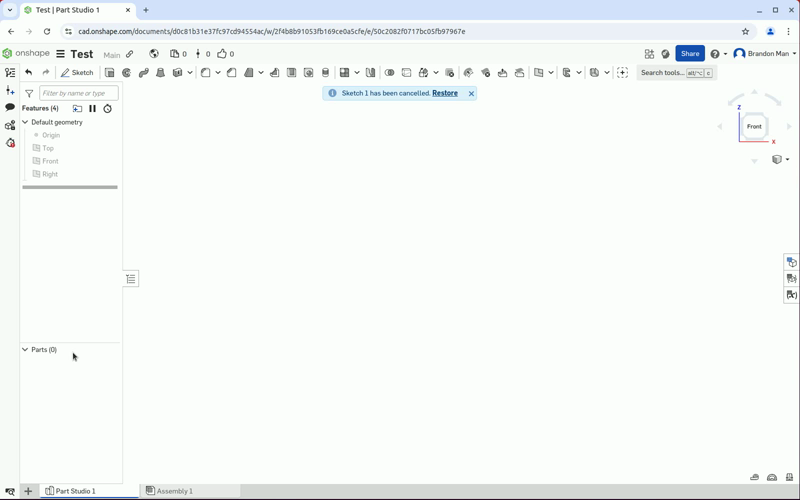
mouse_move(73, 352)
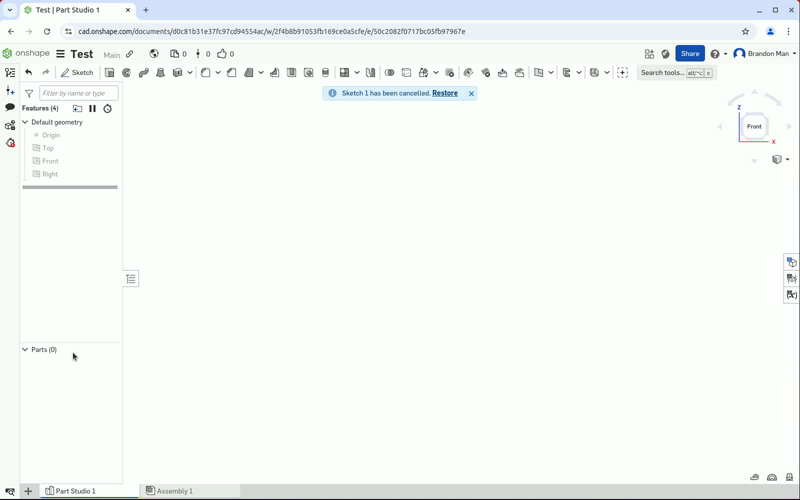
key(shift+y)
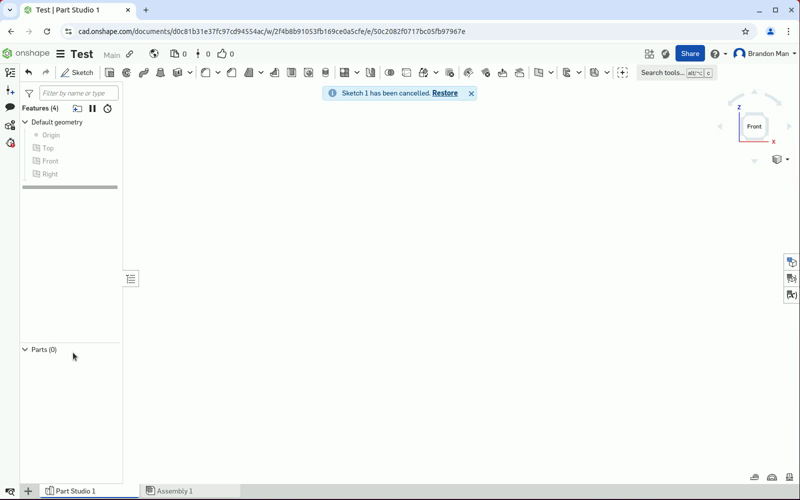
key(shift+s)
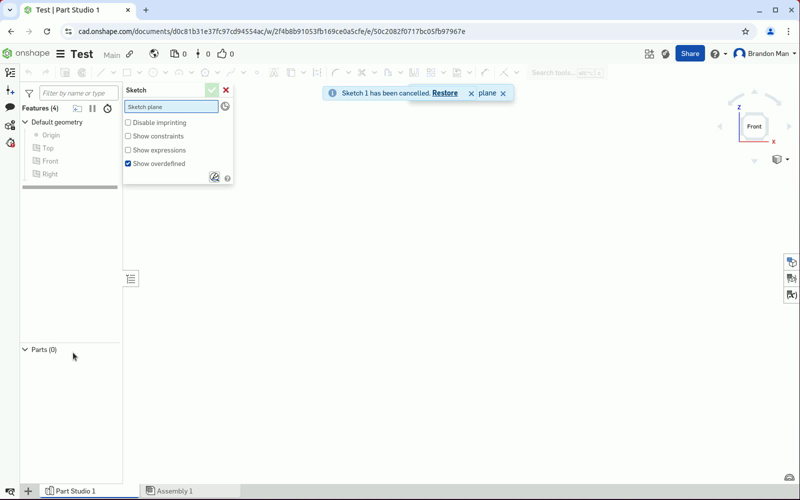
mouse_move(73, 163)
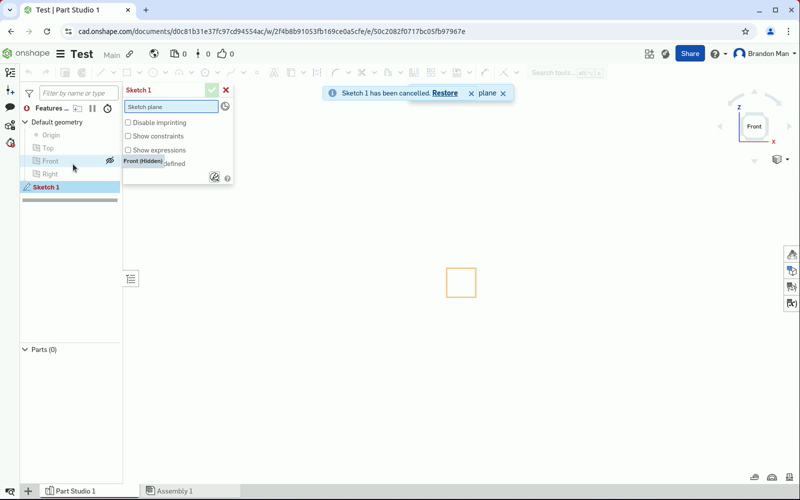
click(73, 163)
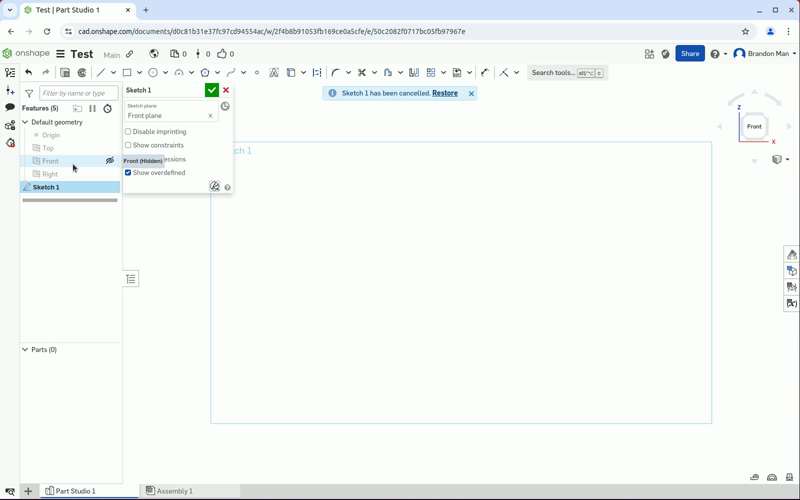
mouse_move(73, 352)
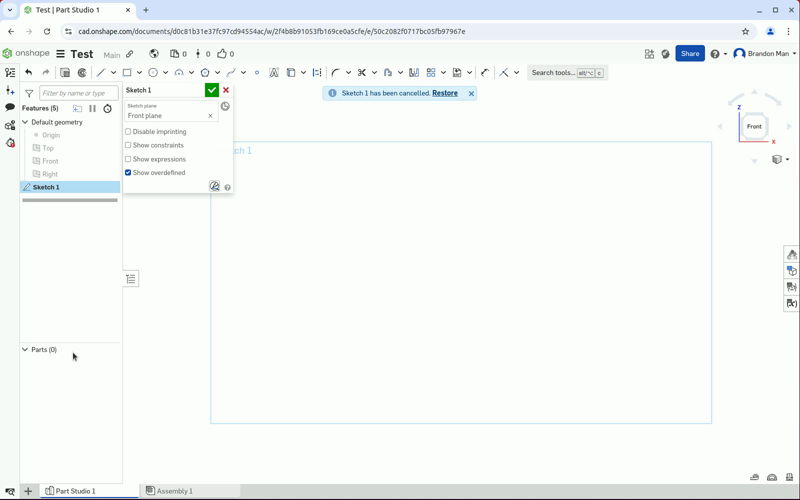
key(y)
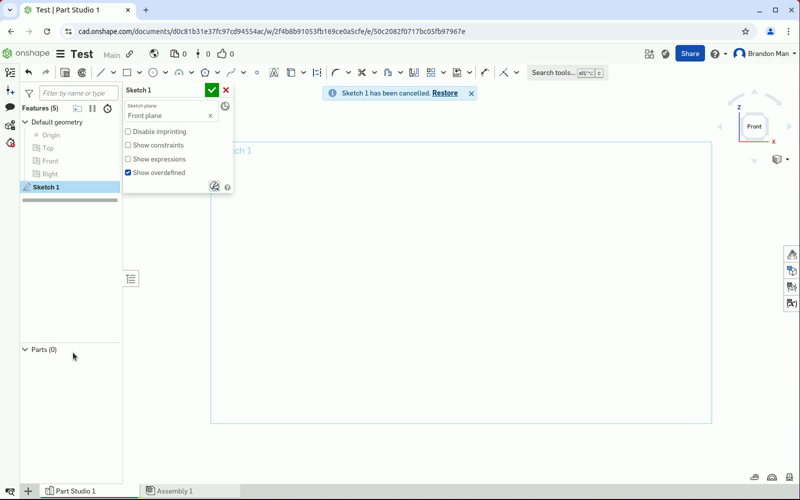
key(c)
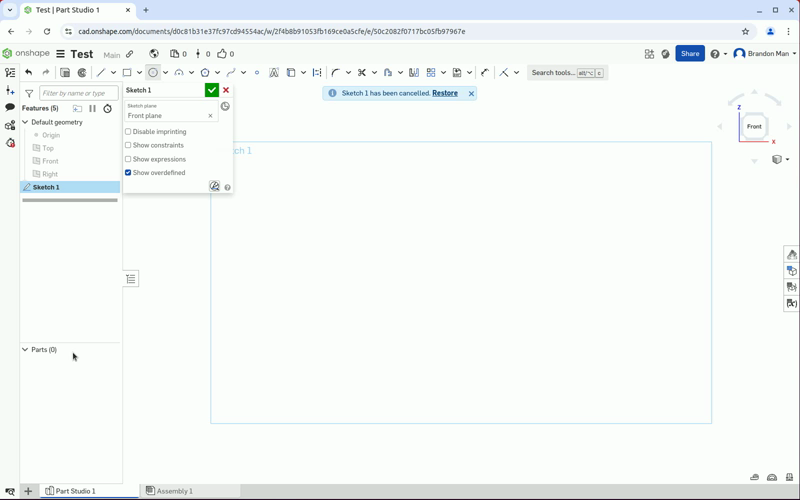
key_down(shift)
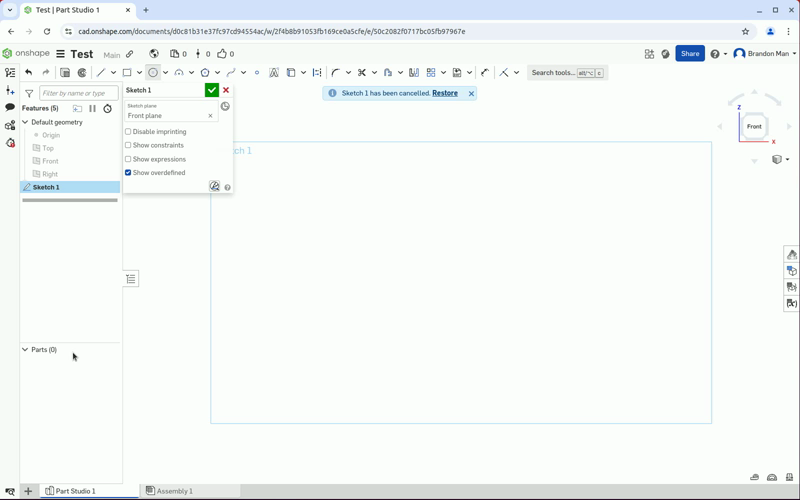
mouse_move(461, 282)
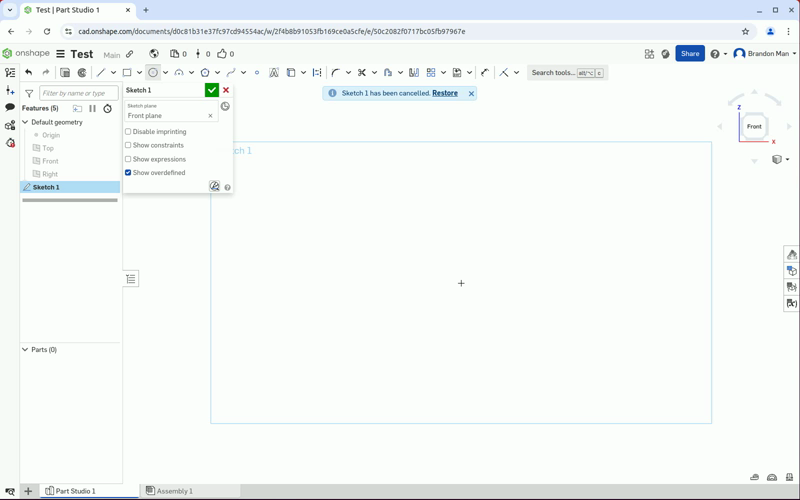
click(461, 282)
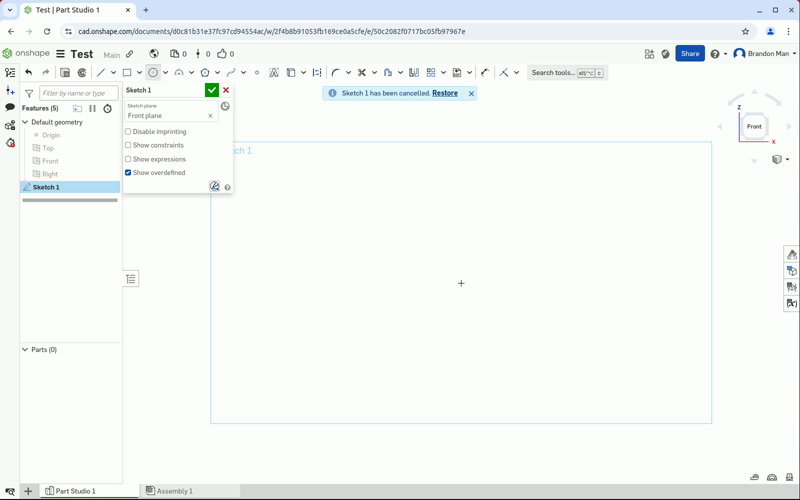
key_up(shift)
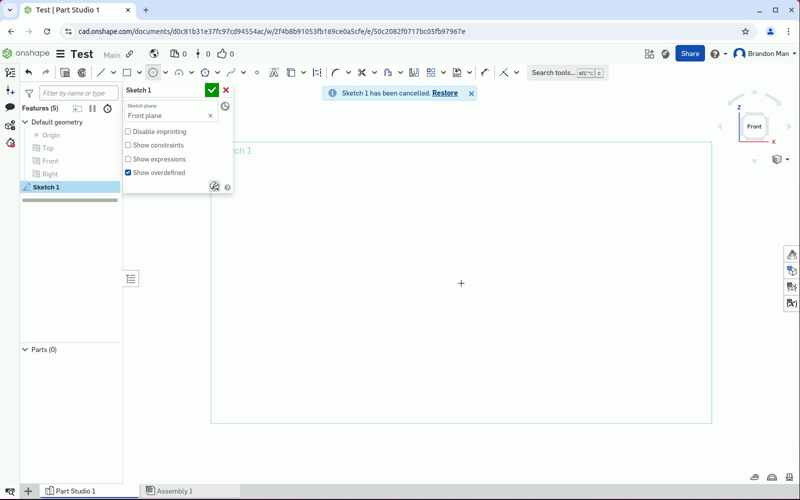
mouse_move(574, 282)
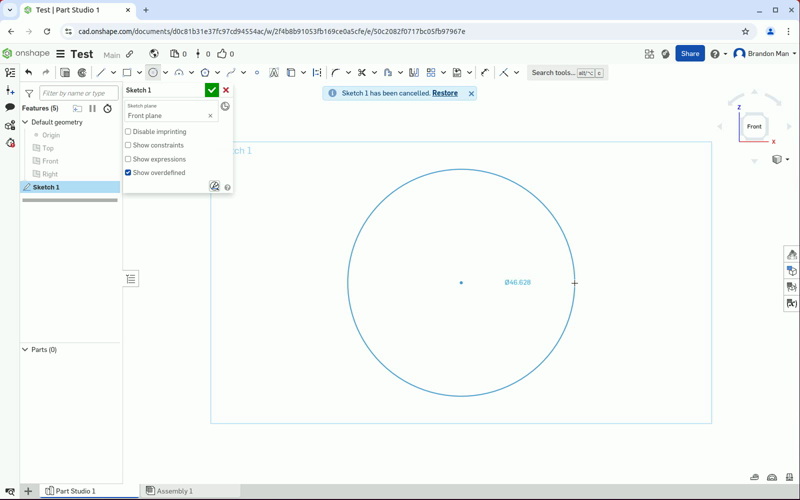
click(574, 282)
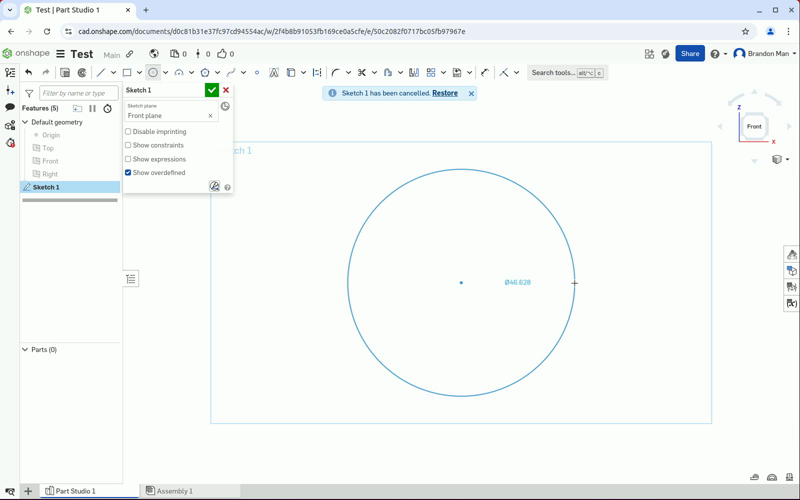
key(esc)
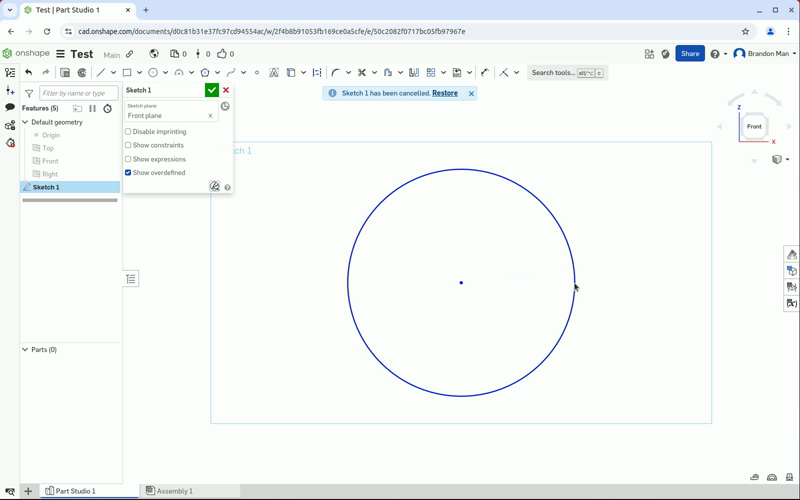
mouse_move(482, 332)
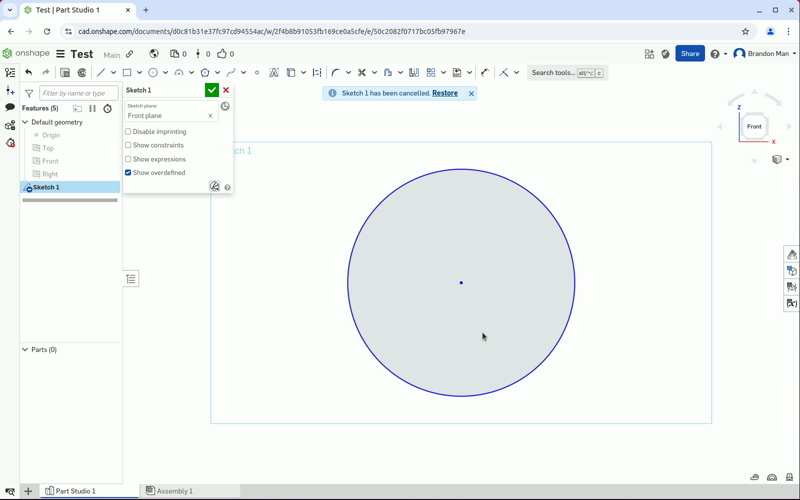
click(482, 332)
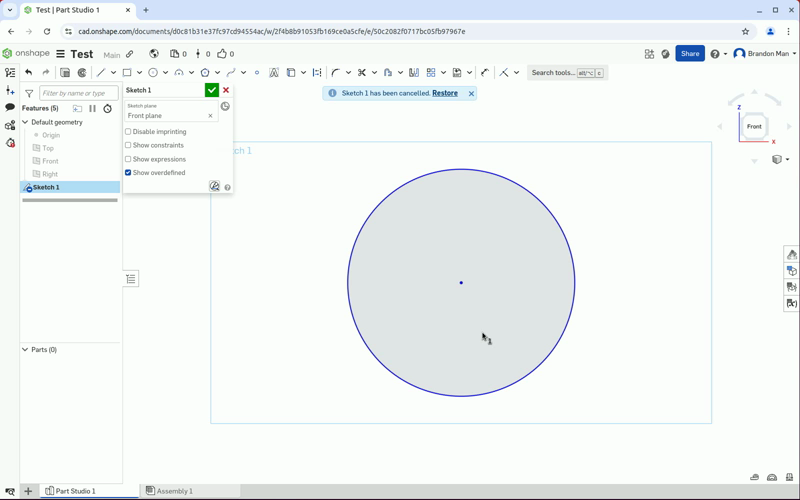
mouse_move(73, 352)
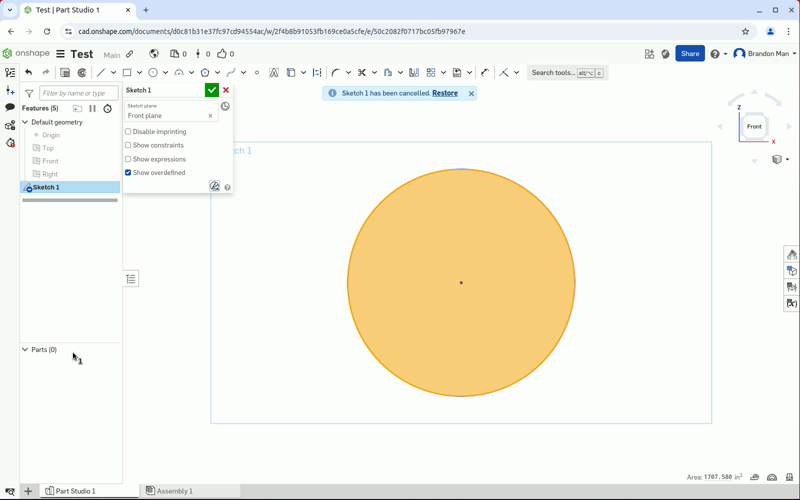
key(shift+y)
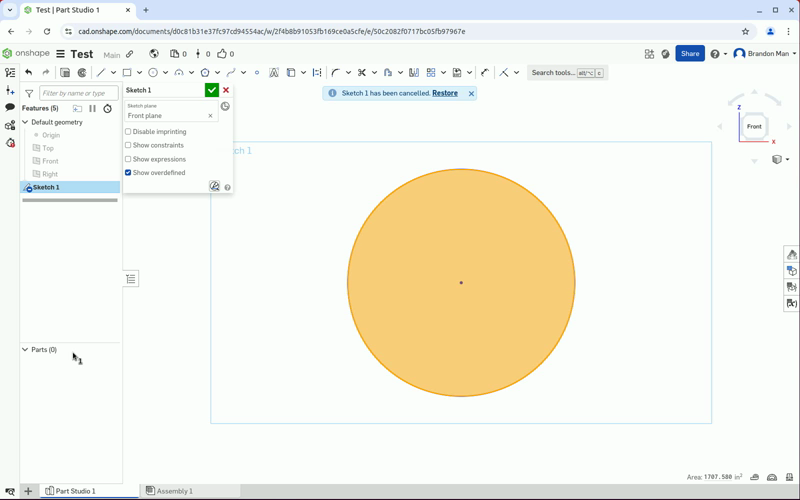
key(shift+e)
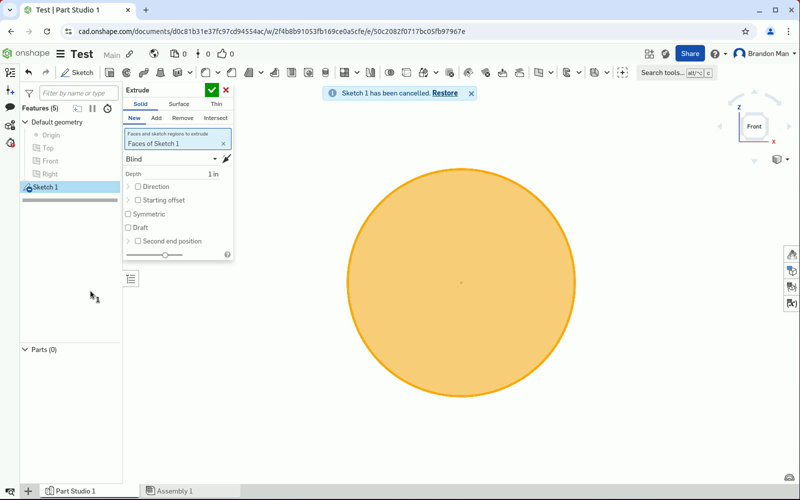
mouse_move(143, 106)
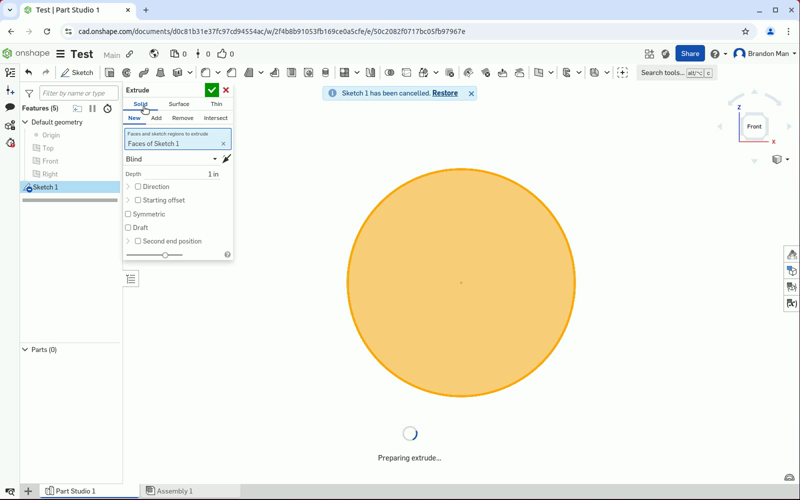
click(143, 106)
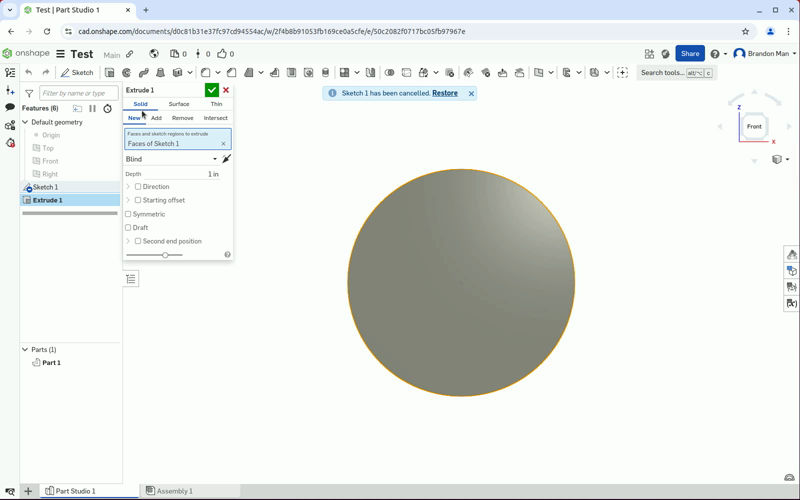
mouse_move(137, 120)
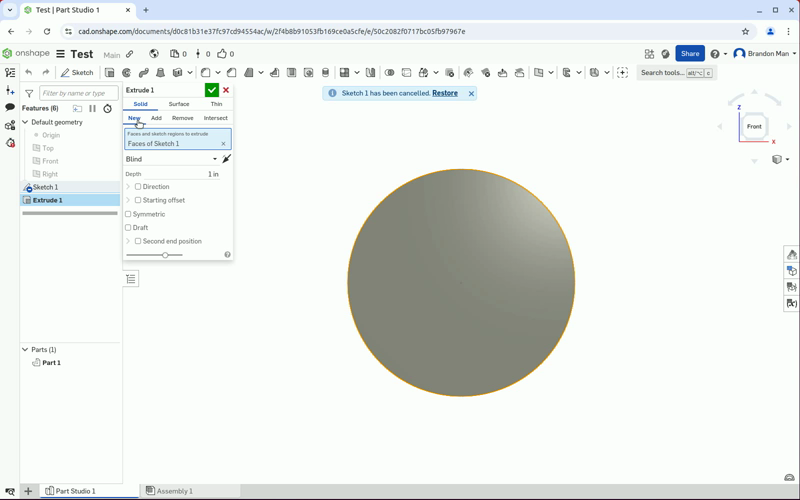
click(137, 120)
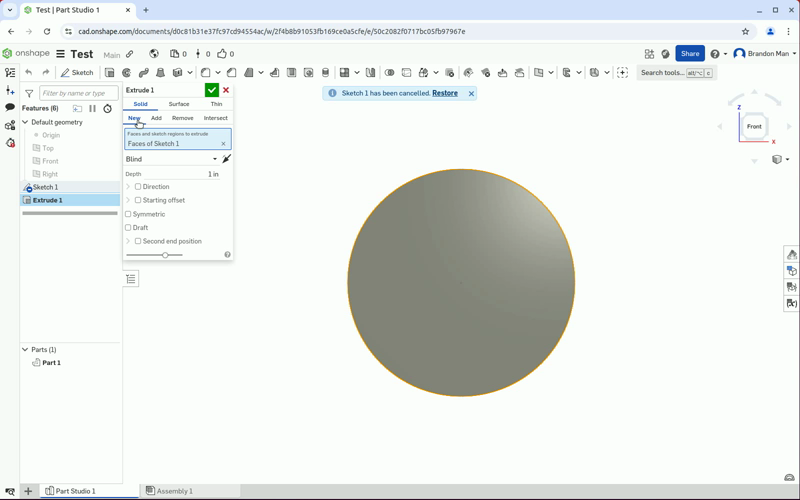
key(tab, 4)
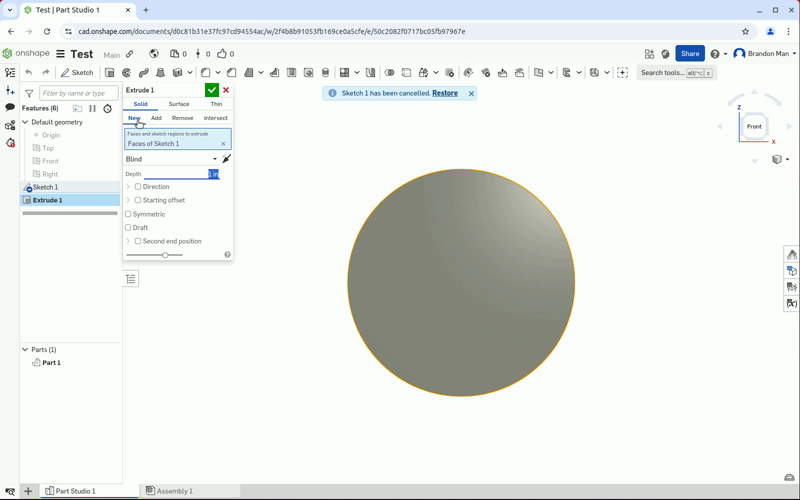
text(13.961)
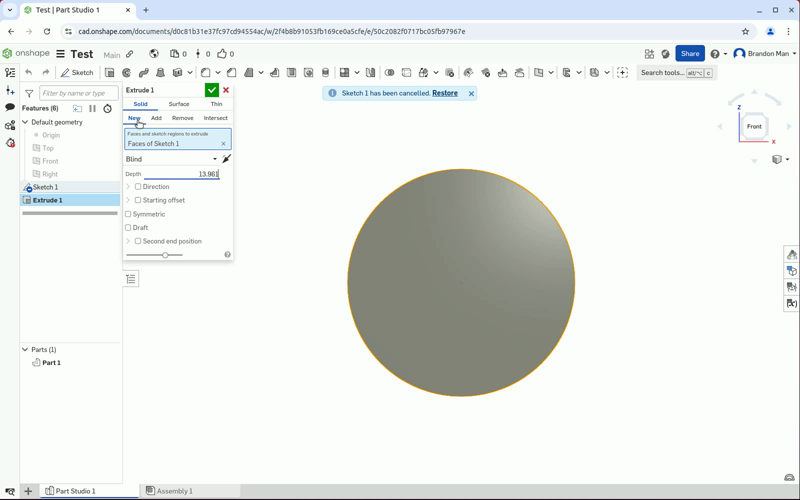
key(enter)
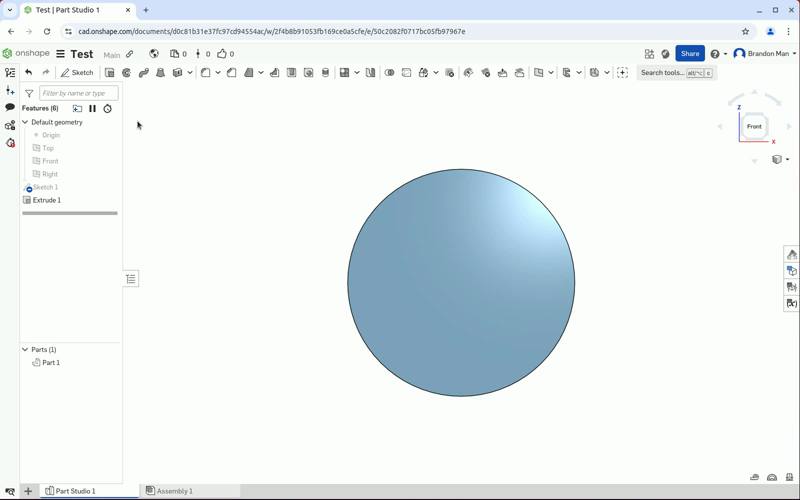
key(shift+h)
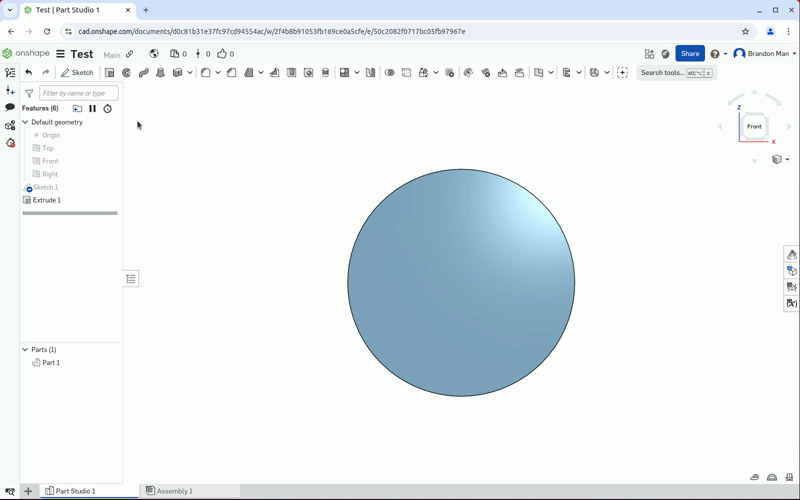
key(shift+h)
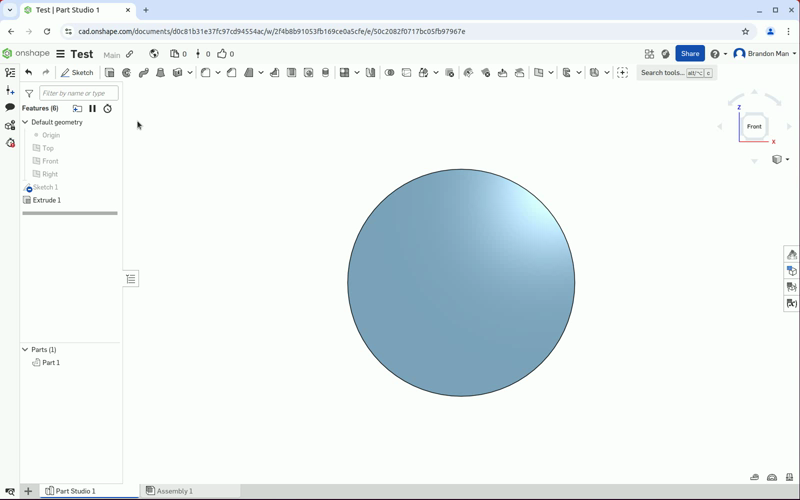
mouse_move(73, 189)
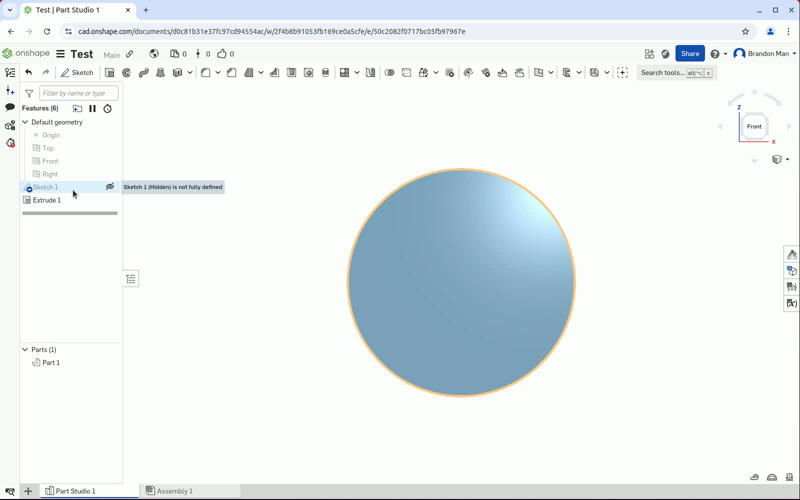
click(73, 189)
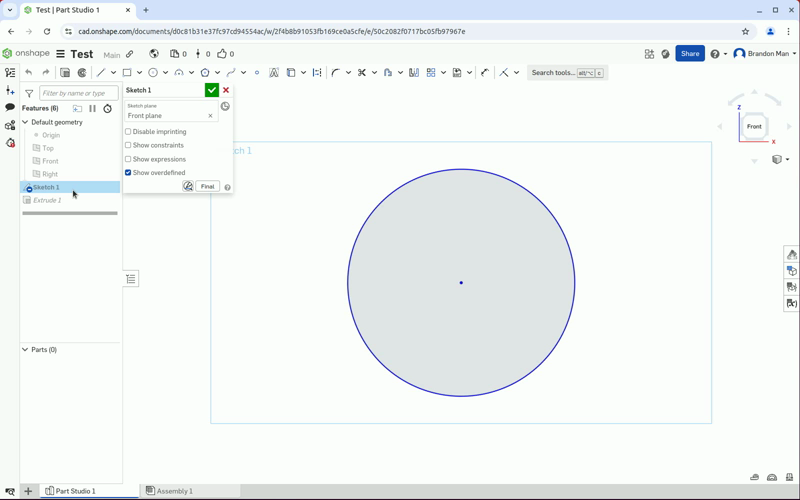
mouse_move(229, 92)
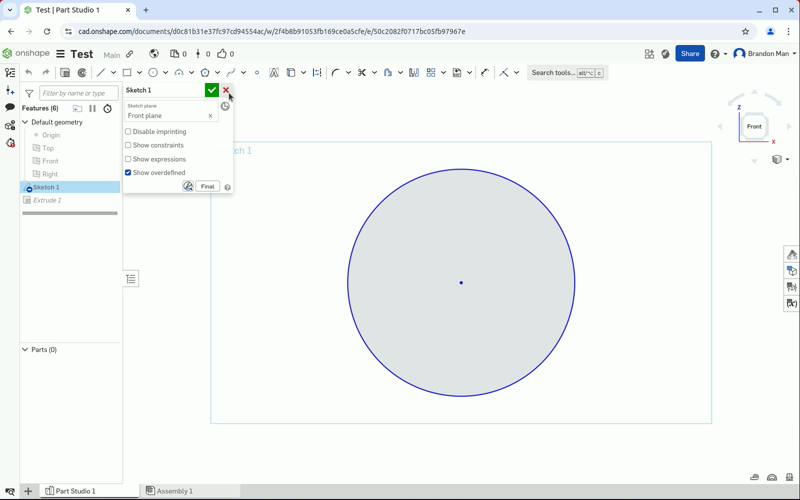
click(229, 92)
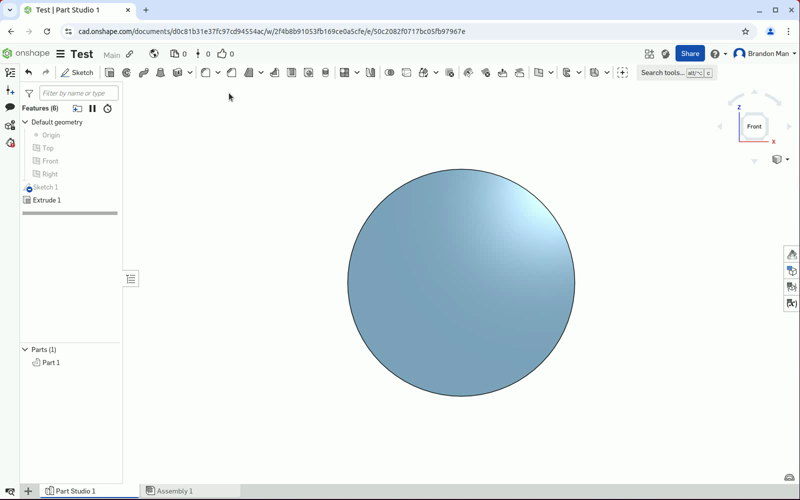
mouse_move(541, 75)
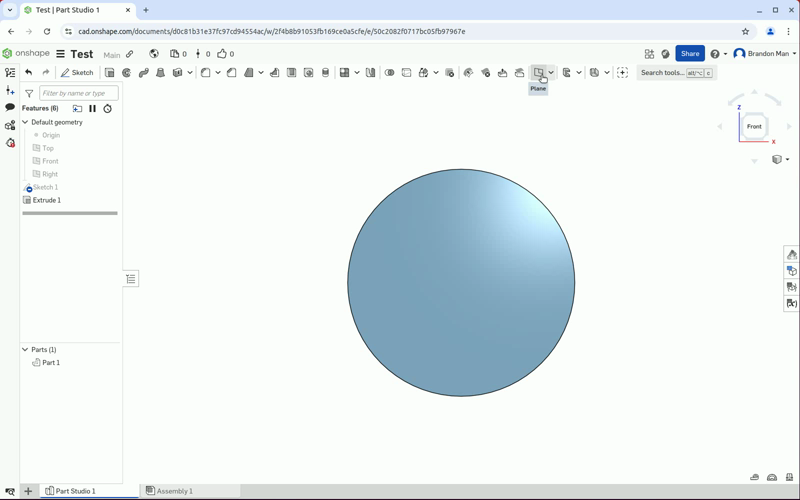
click(541, 75)
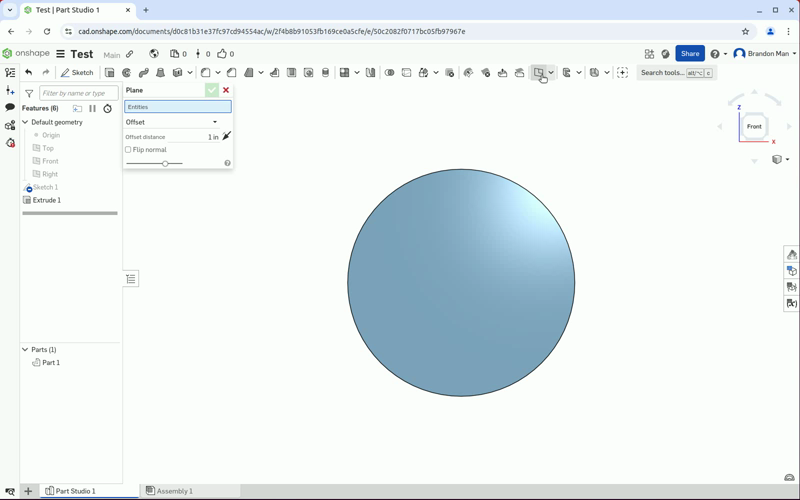
mouse_move(73, 163)
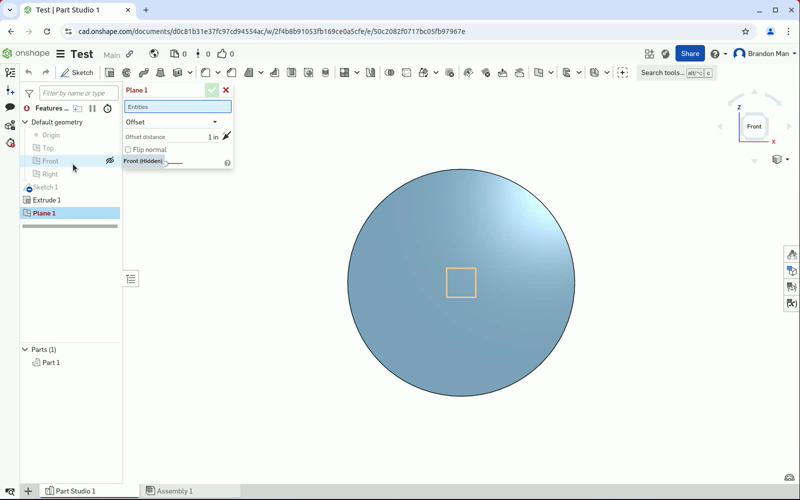
click(73, 163)
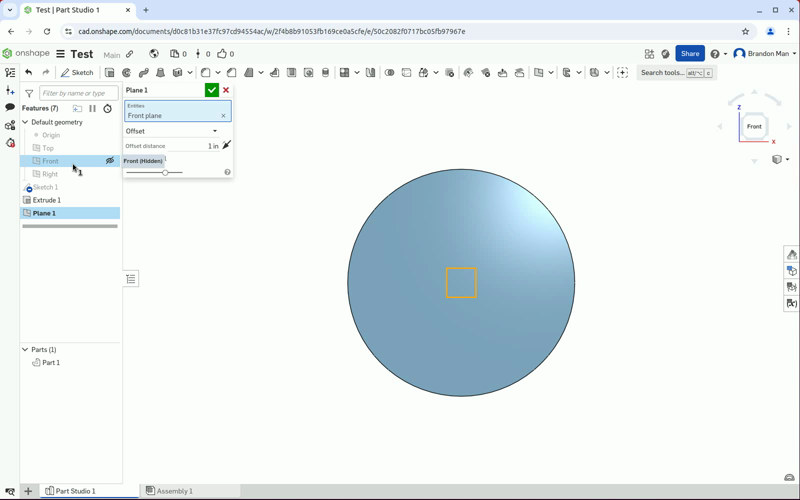
key(tab, 2)
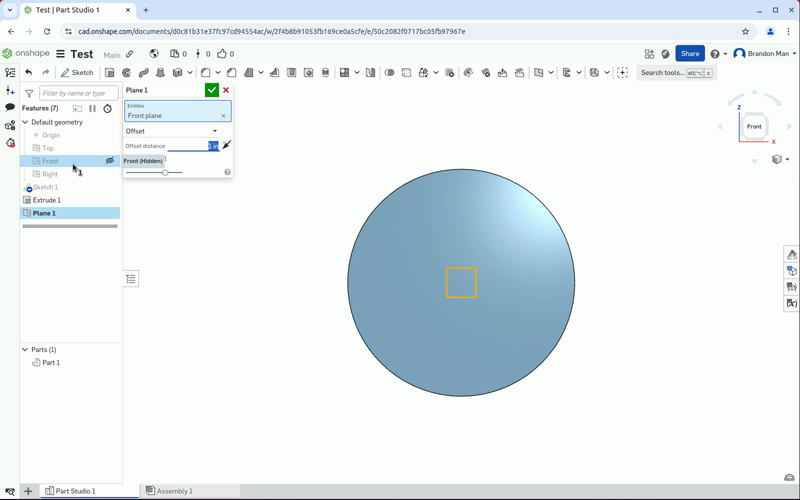
text(13.957)
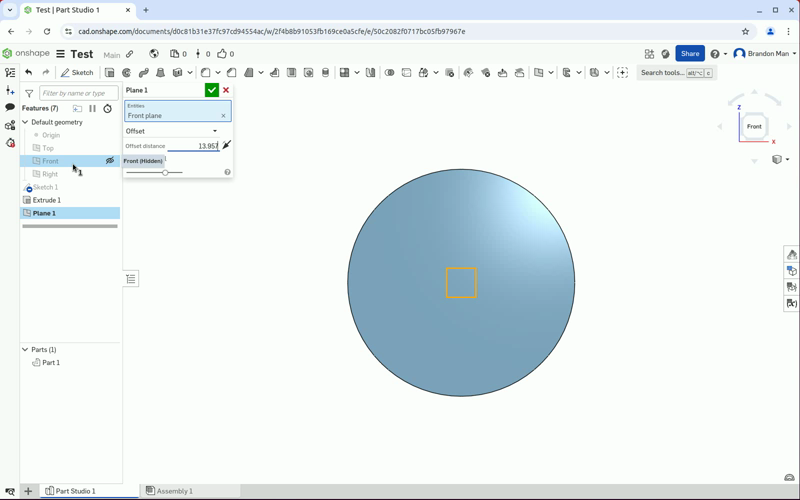
key(enter, 2)
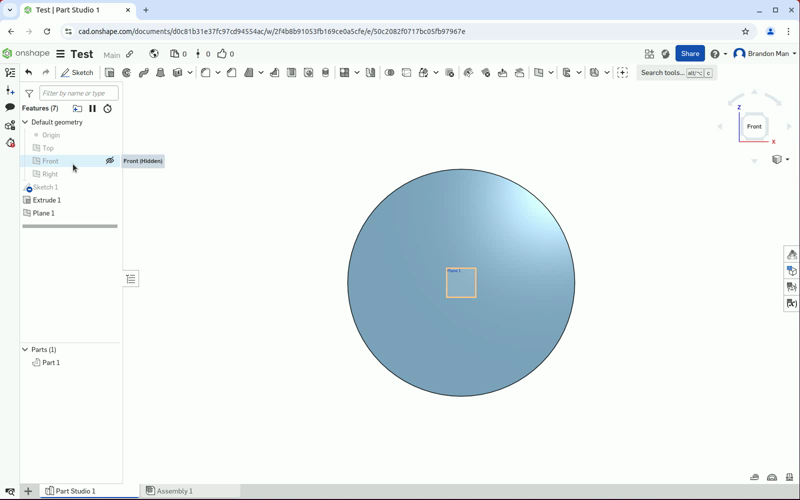
key(shift+s)
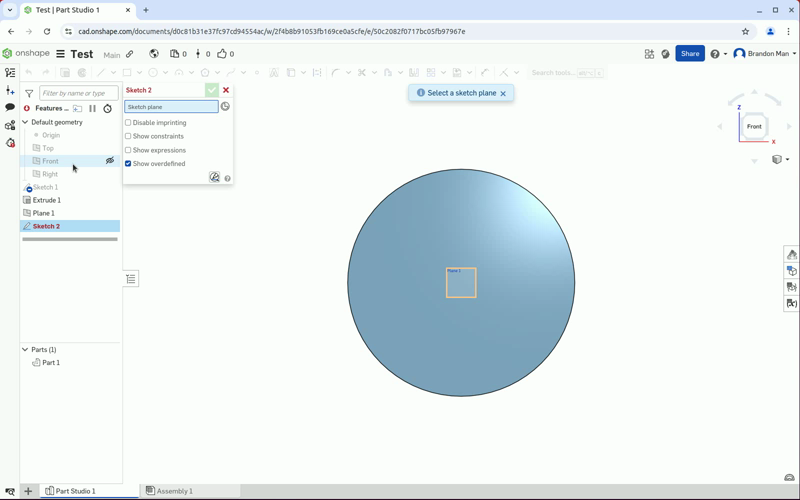
mouse_move(73, 215)
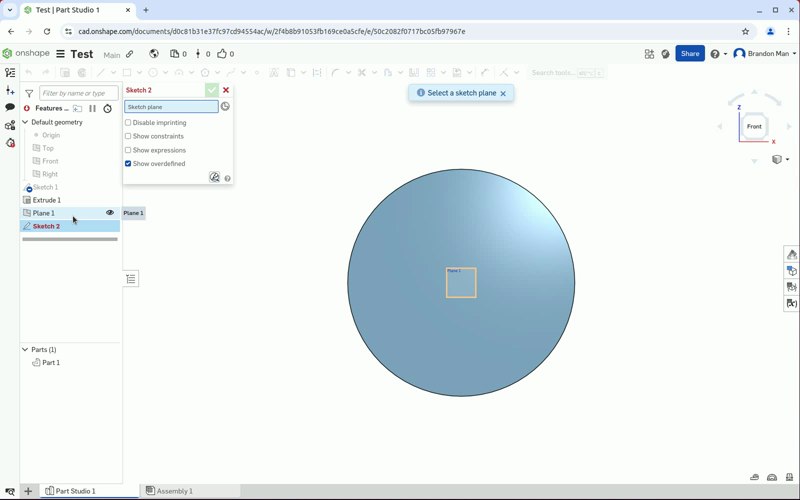
click(73, 215)
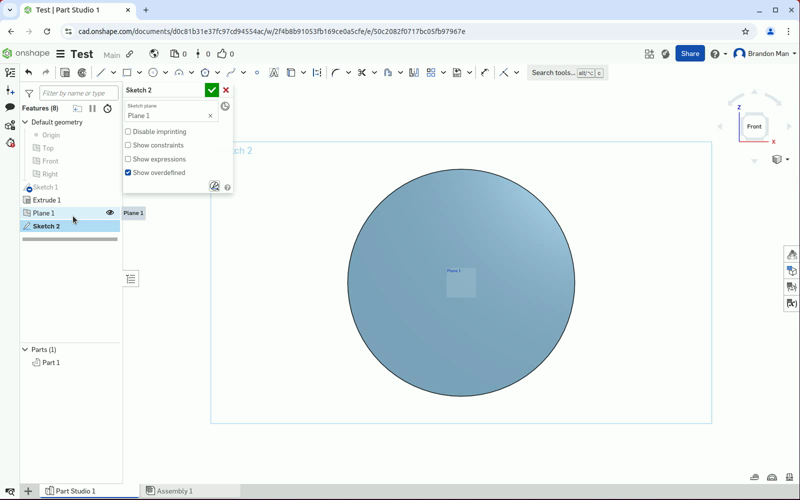
mouse_move(73, 352)
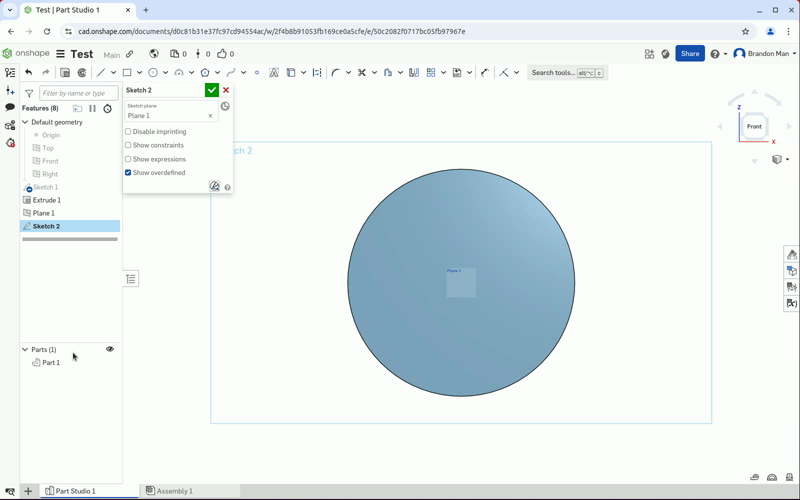
key(y)
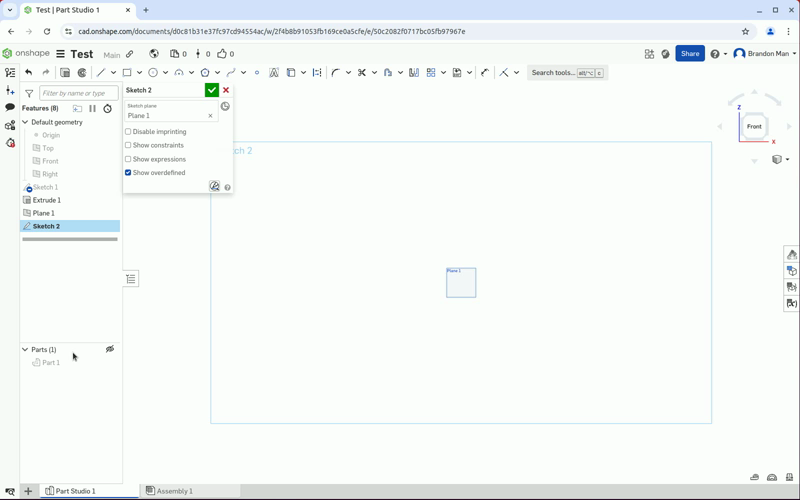
key(c)
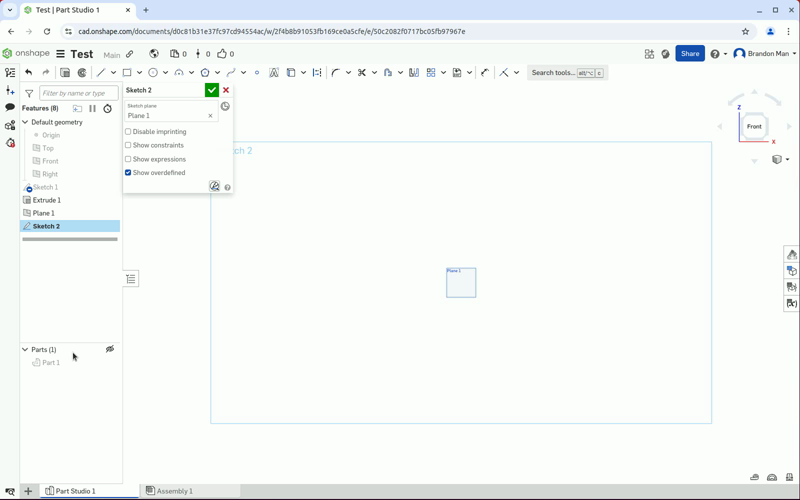
key_down(shift)
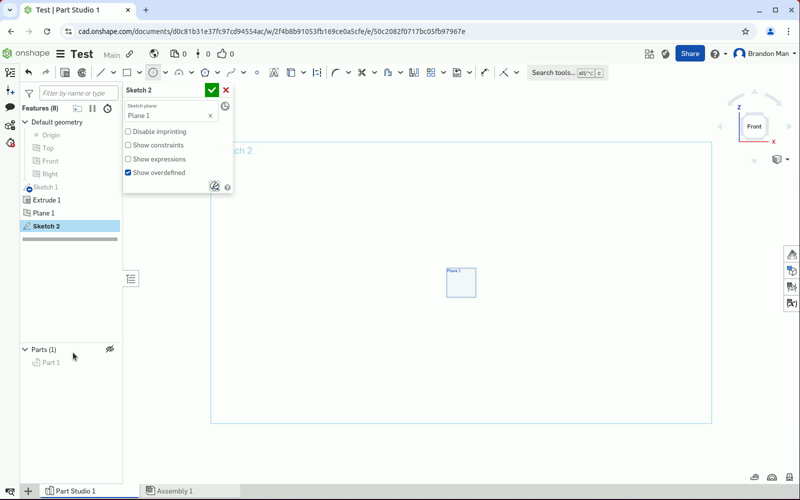
mouse_move(461, 282)
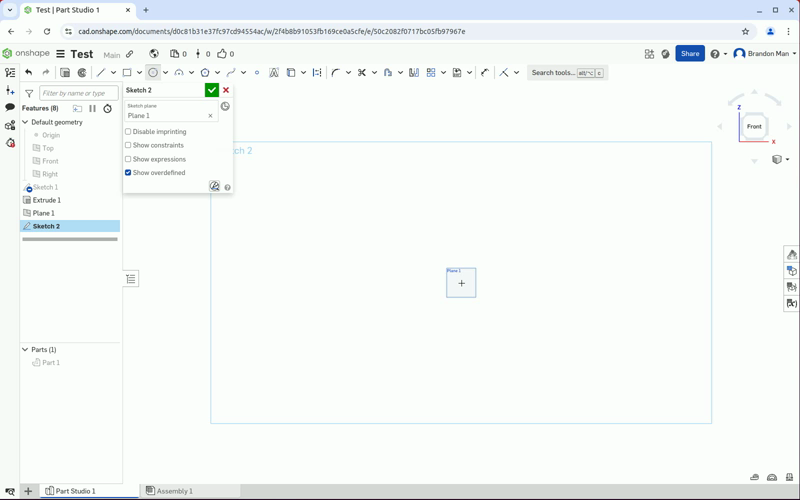
click(461, 282)
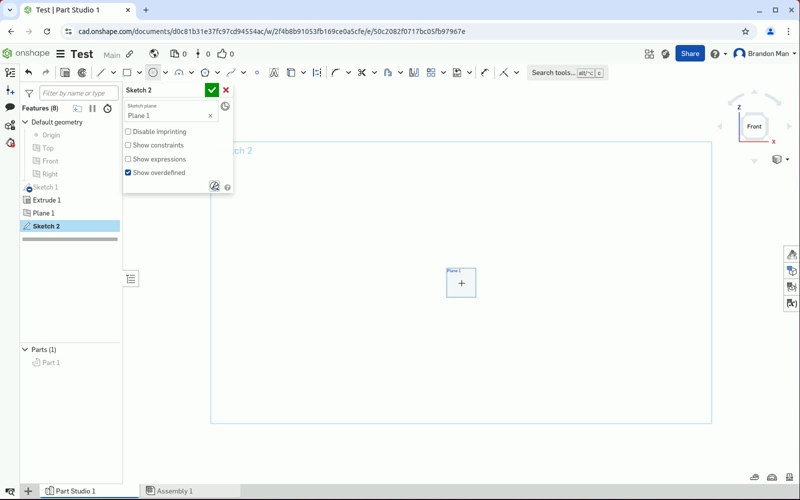
key_up(shift)
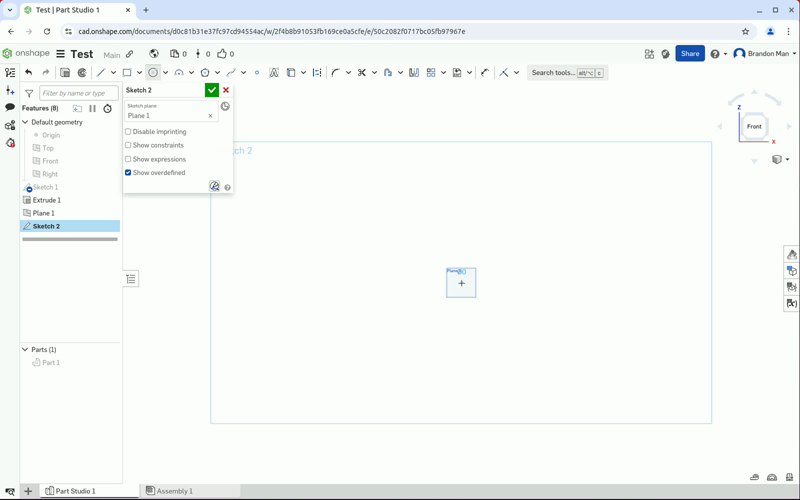
mouse_move(559, 282)
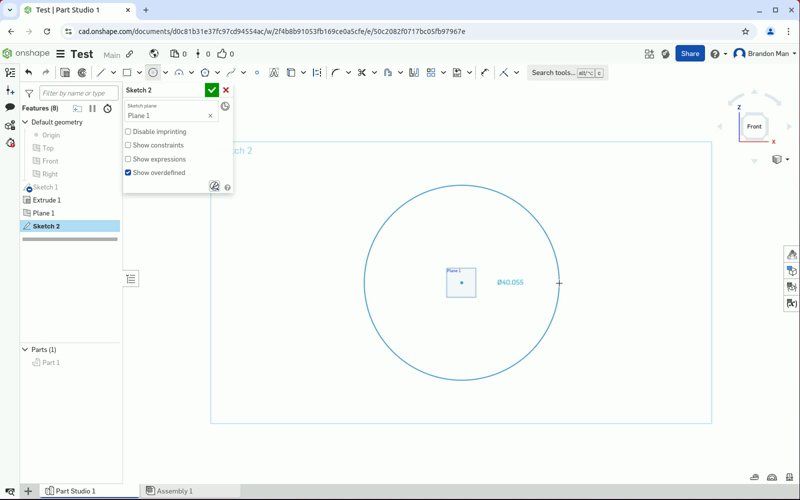
click(559, 282)
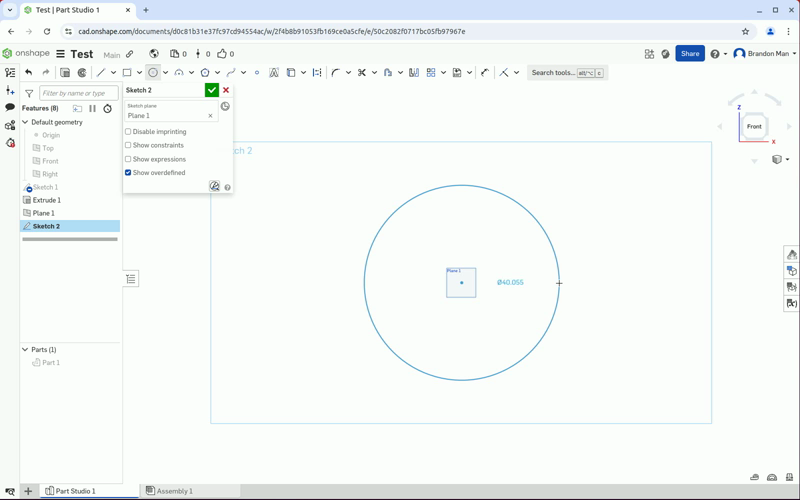
key(esc)
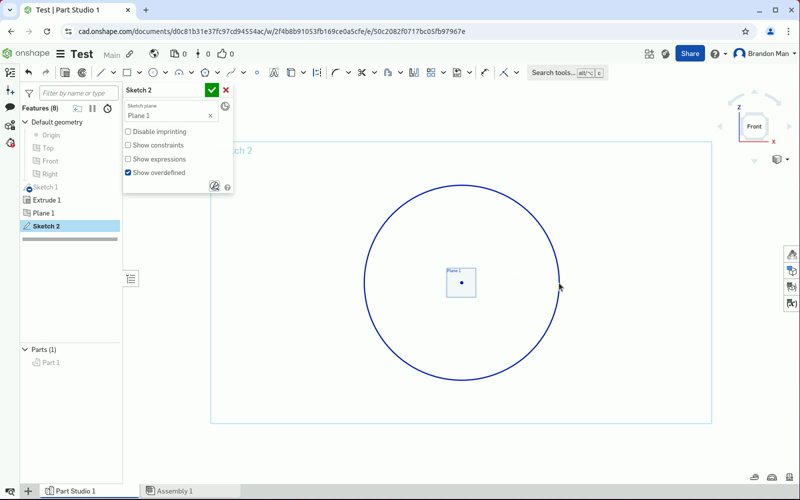
mouse_move(403, 320)
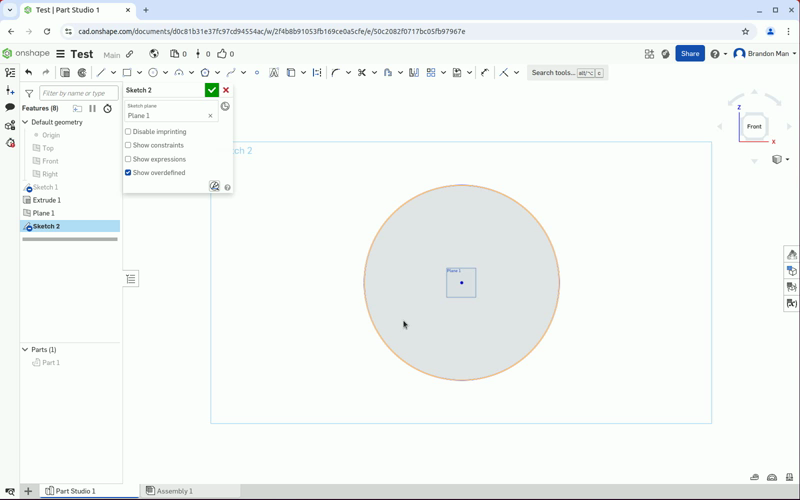
click(403, 320)
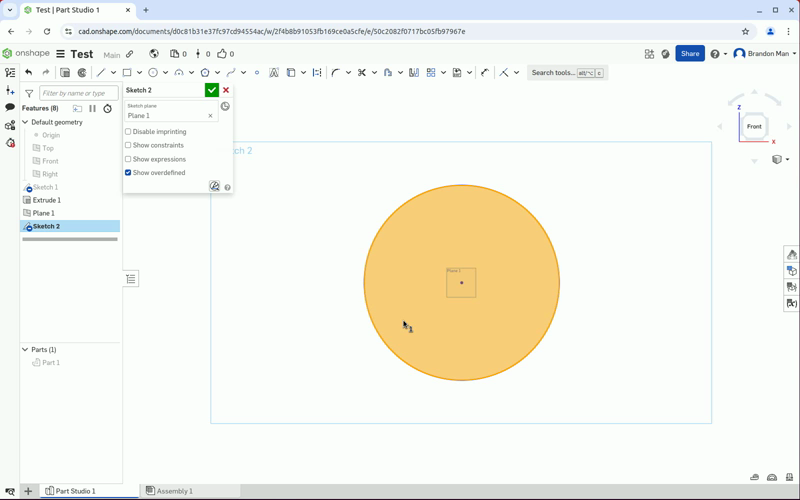
mouse_move(73, 352)
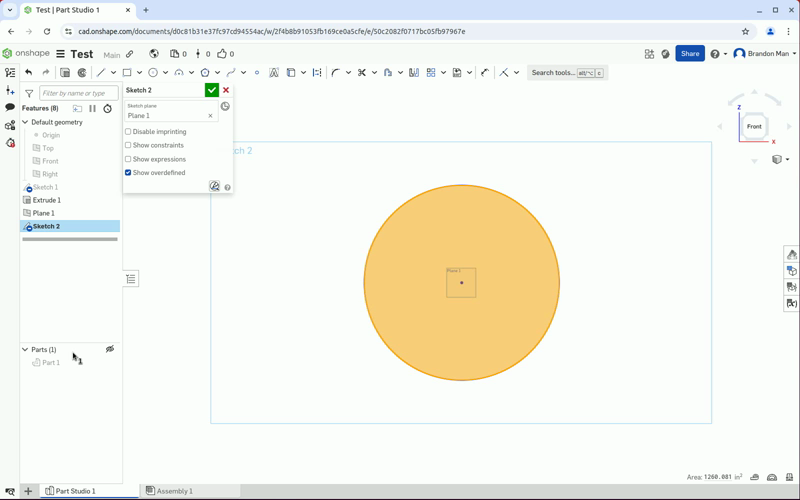
key(shift+y)
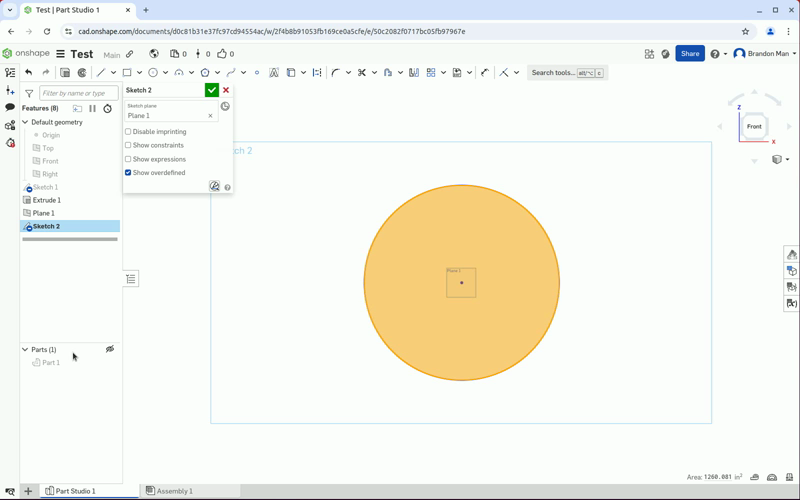
key(shift+e)
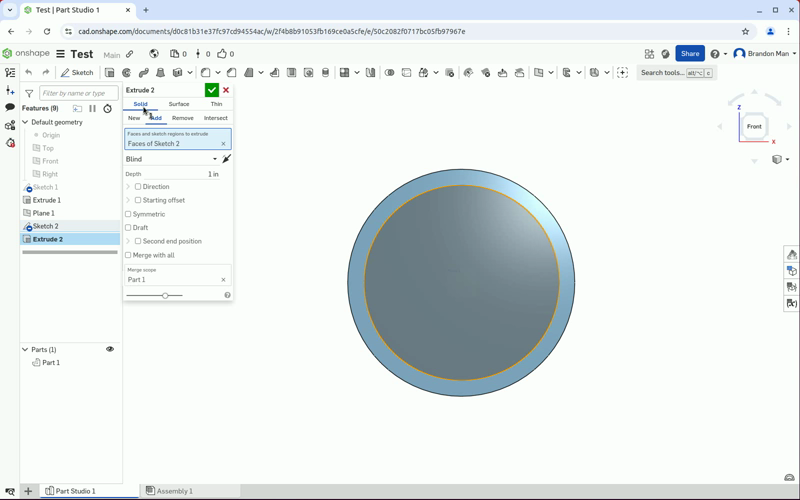
mouse_move(143, 106)
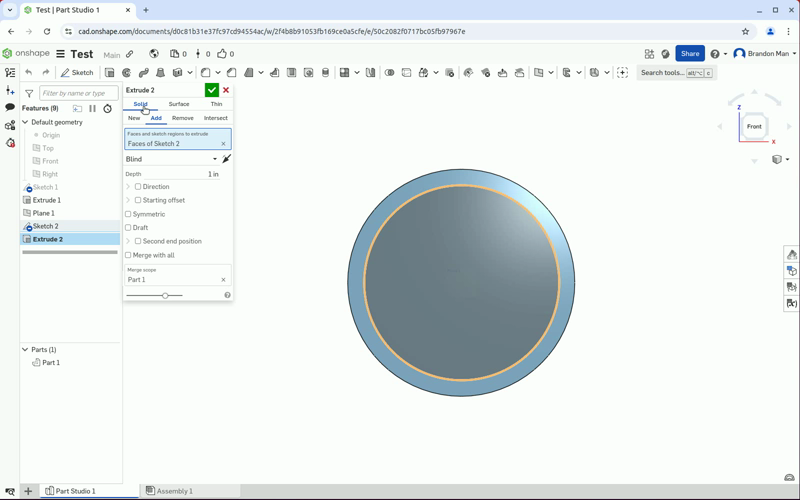
click(143, 106)
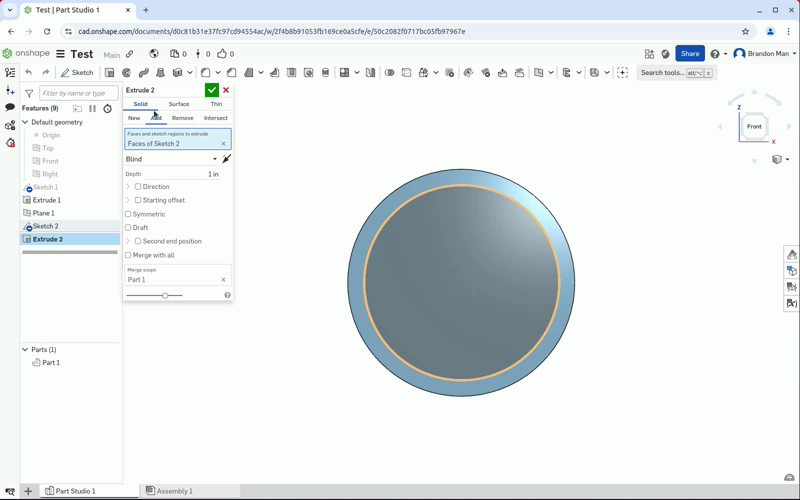
mouse_move(186, 120)
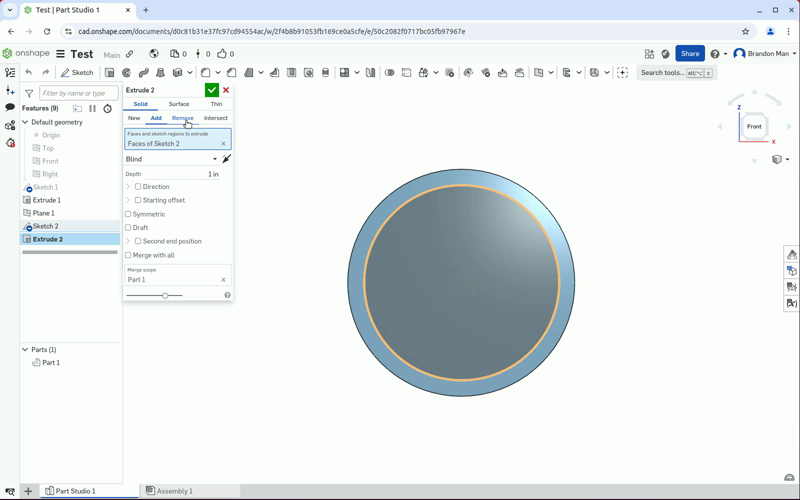
click(186, 120)
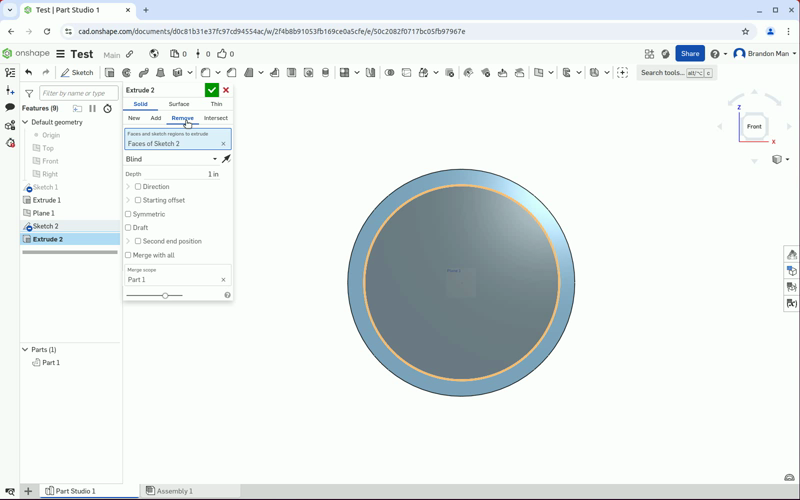
key(tab, 4)
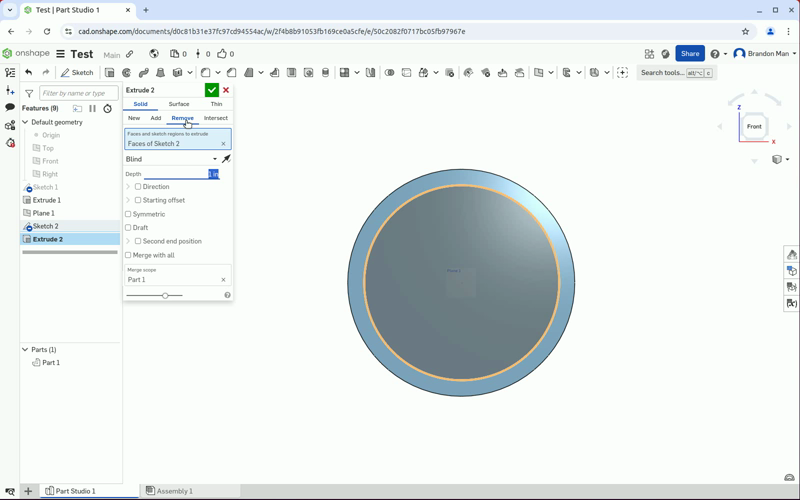
text(9.869)
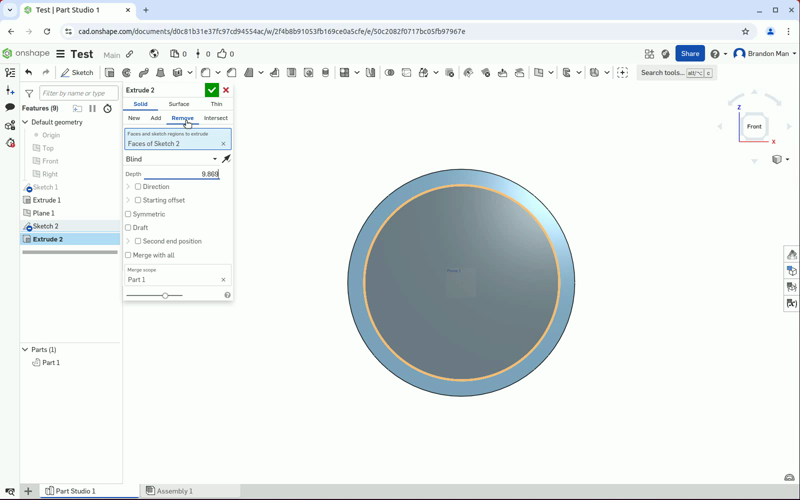
key(tab, 6)
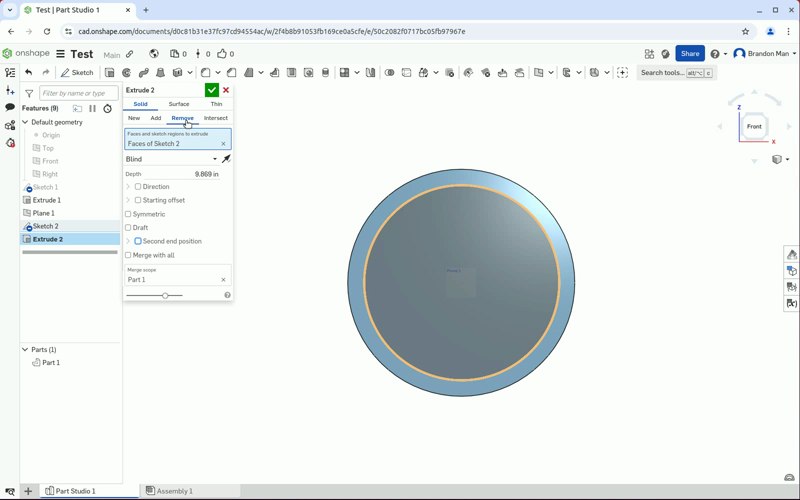
key(space)
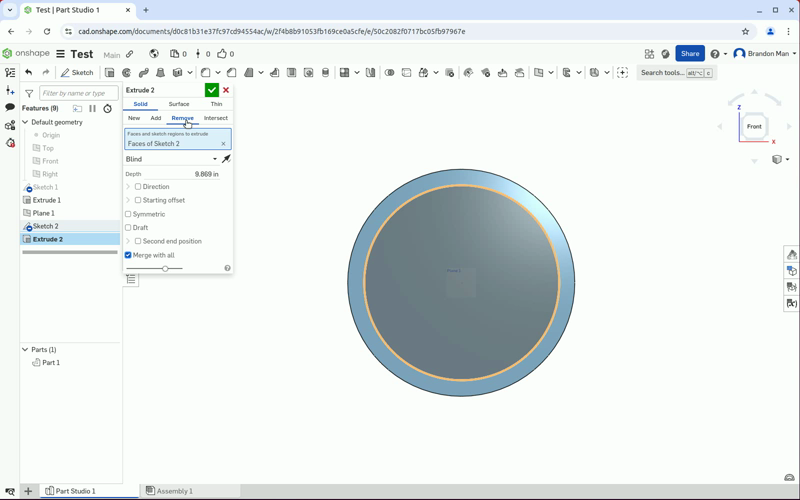
key(enter)
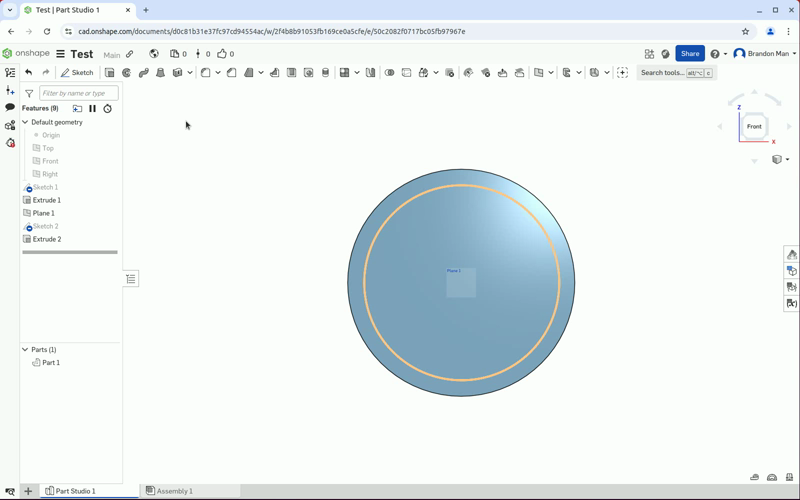
key(shift+h)
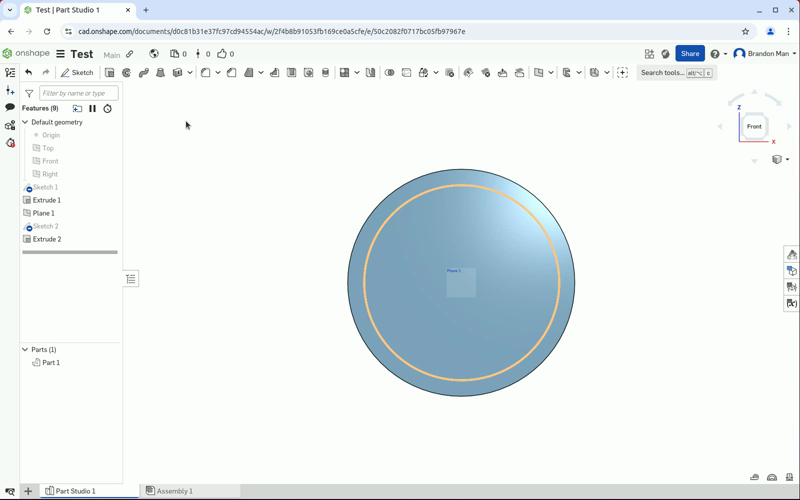
key(shift+h)
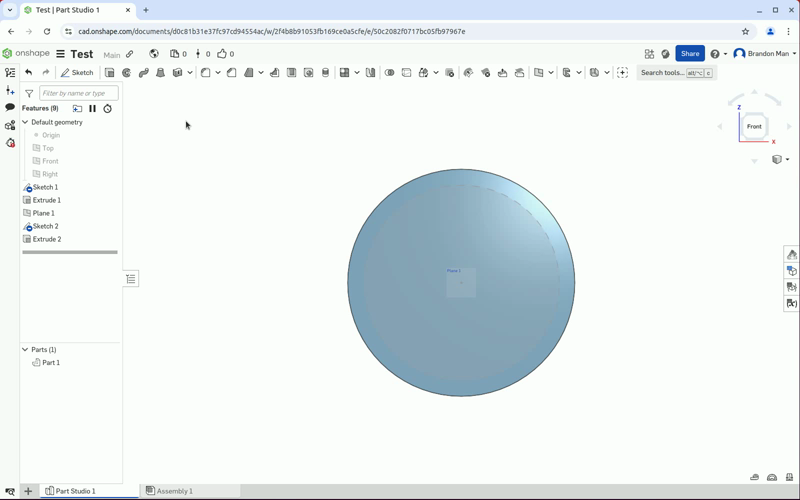
key(shift+7)
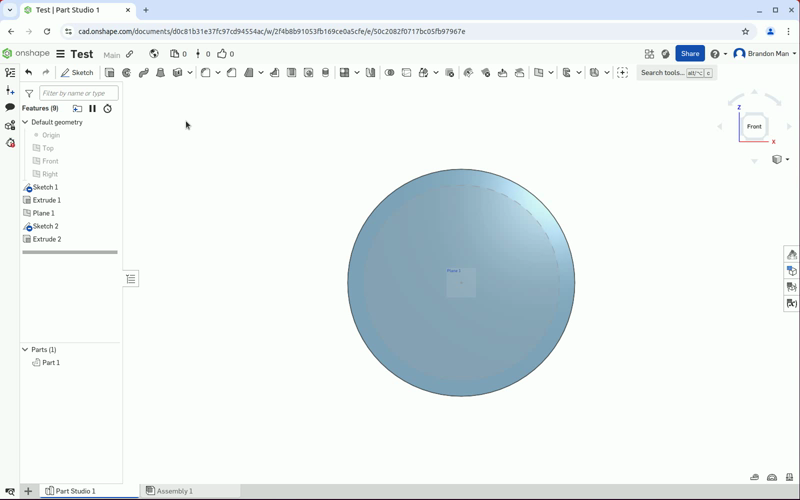
key(left, 2)
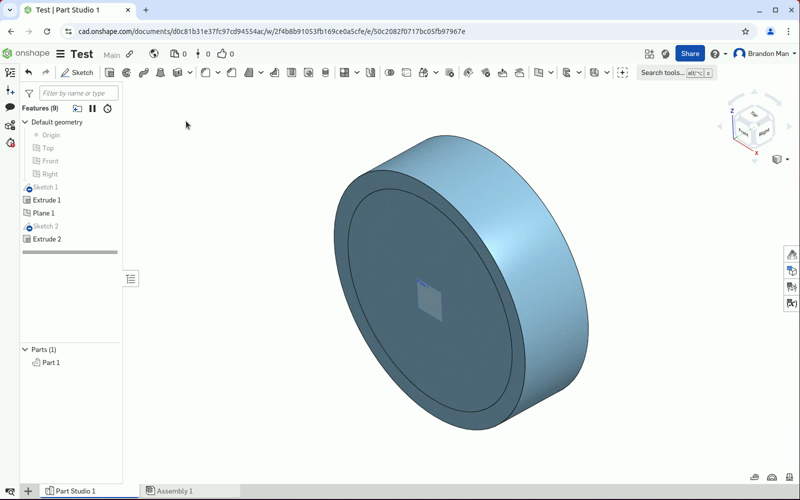
key(down, 2)
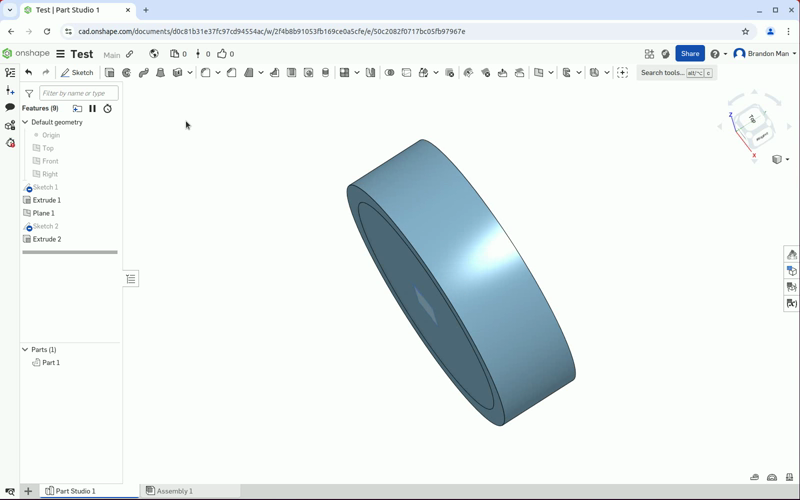
key(up, 2)
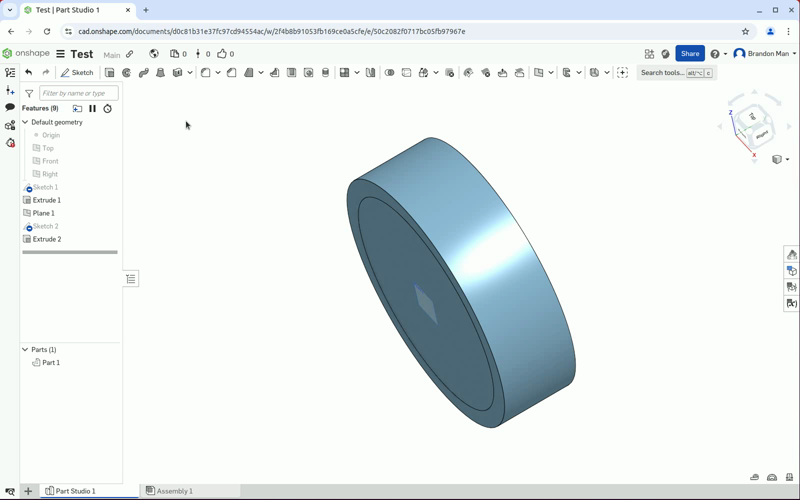
key(right, 2)
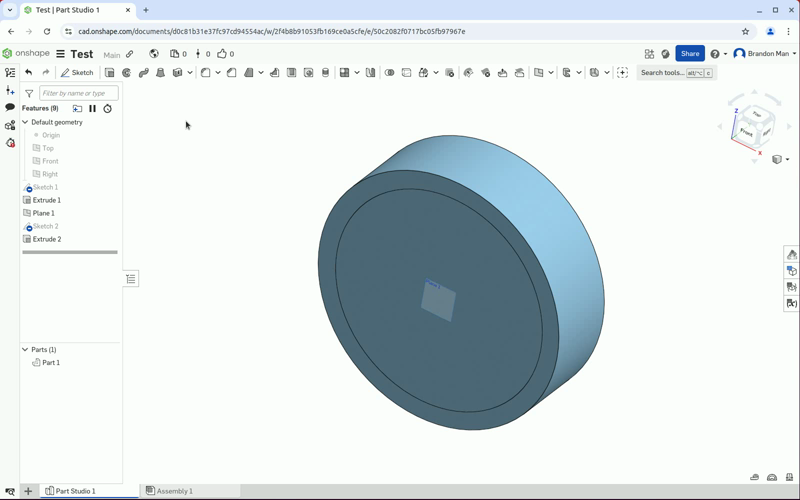
mouse_move(73, 189)
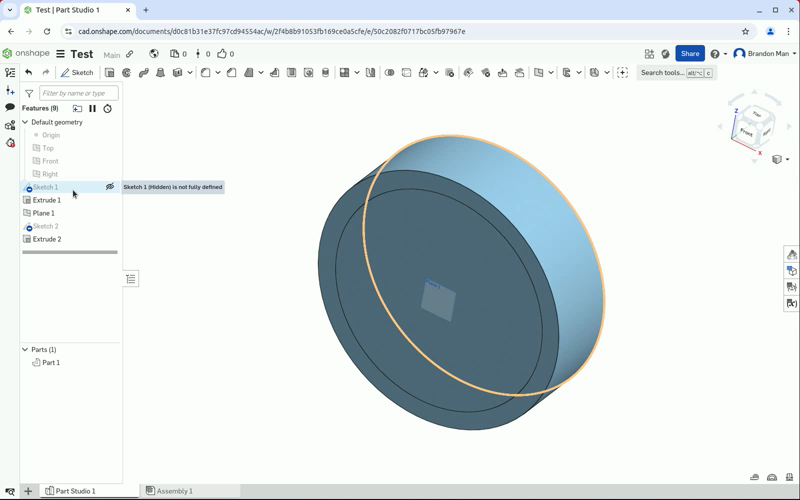
click(73, 189)